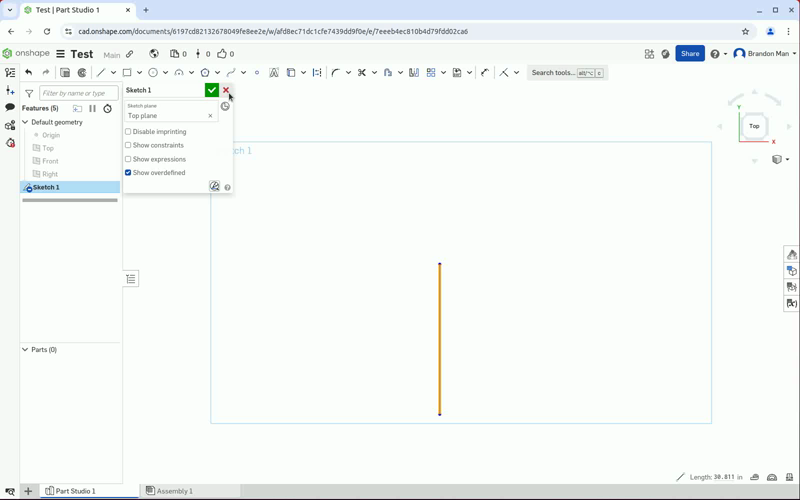
key(shift+h)
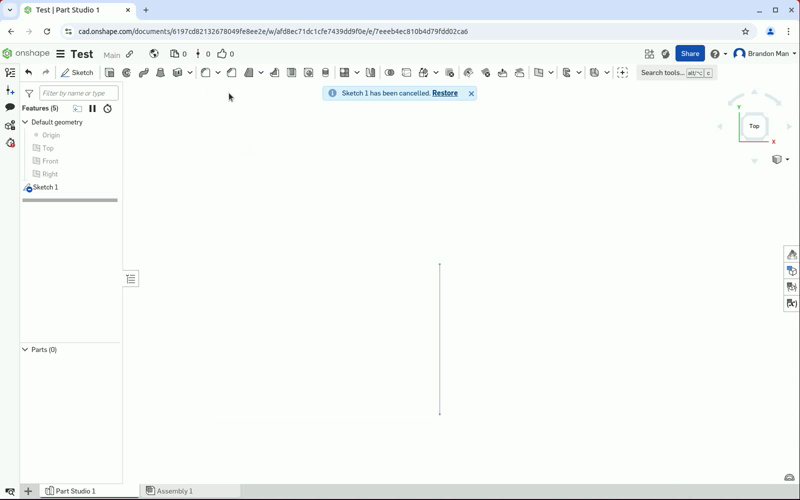
key(shift+s)
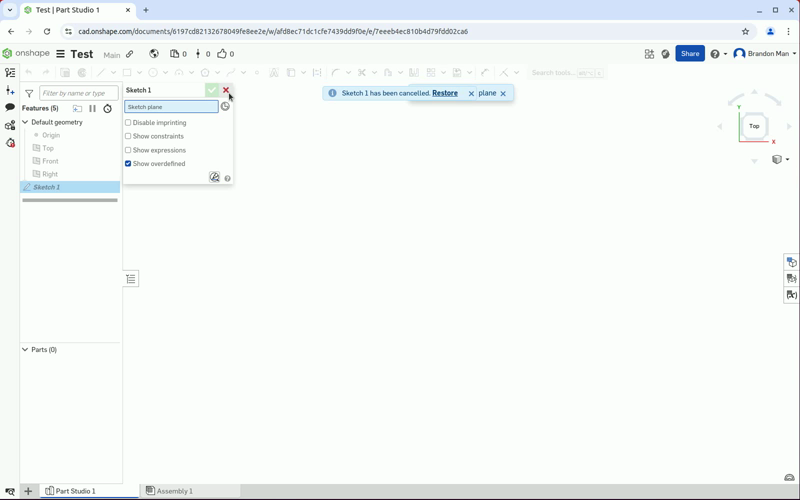
mouse_move(73, 150)
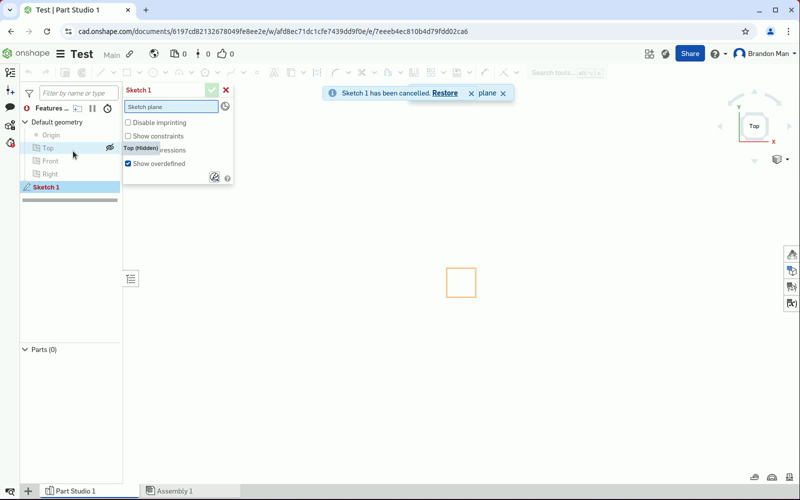
click(73, 150)
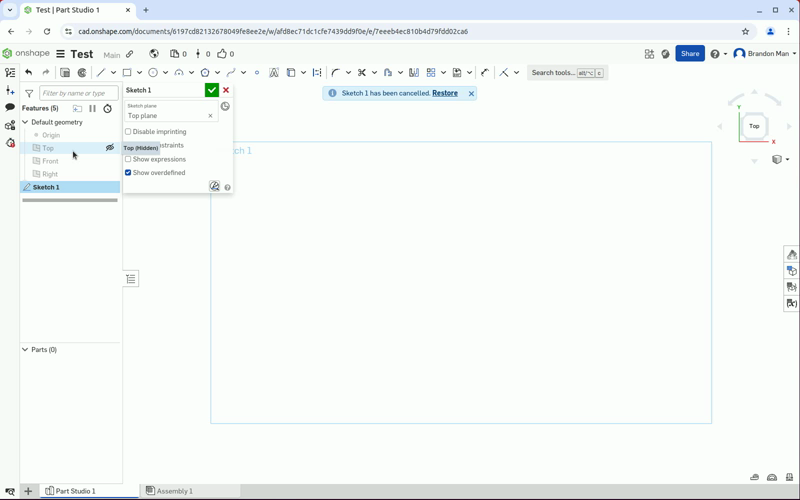
mouse_move(73, 352)
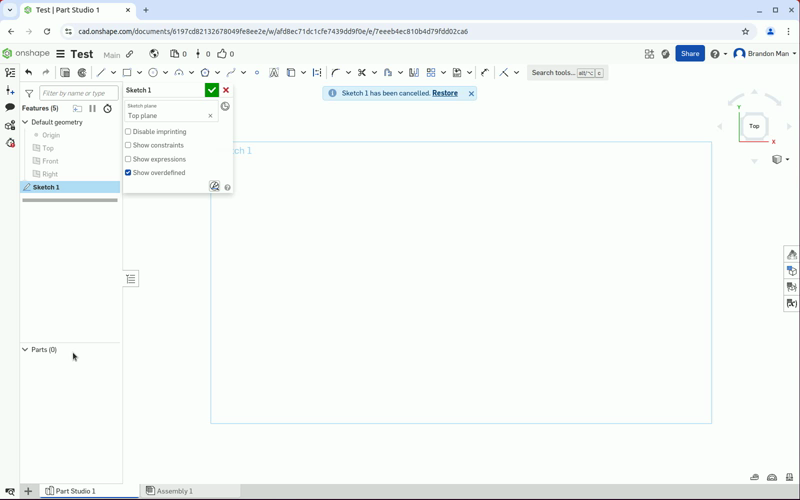
key(y)
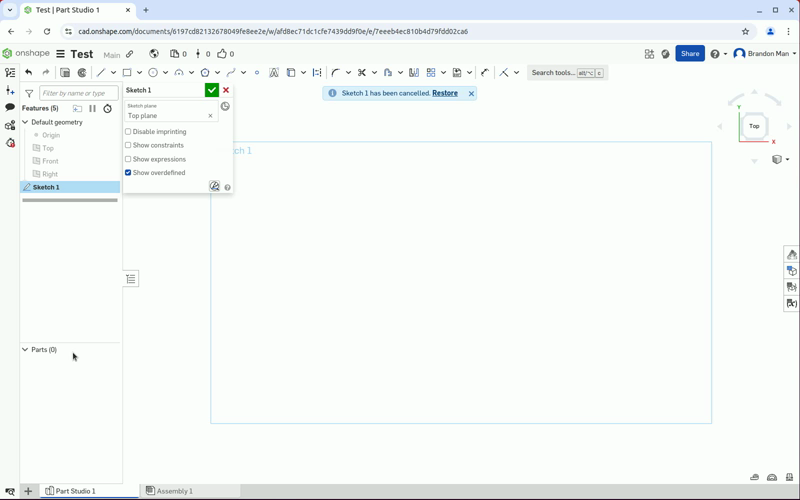
key(c)
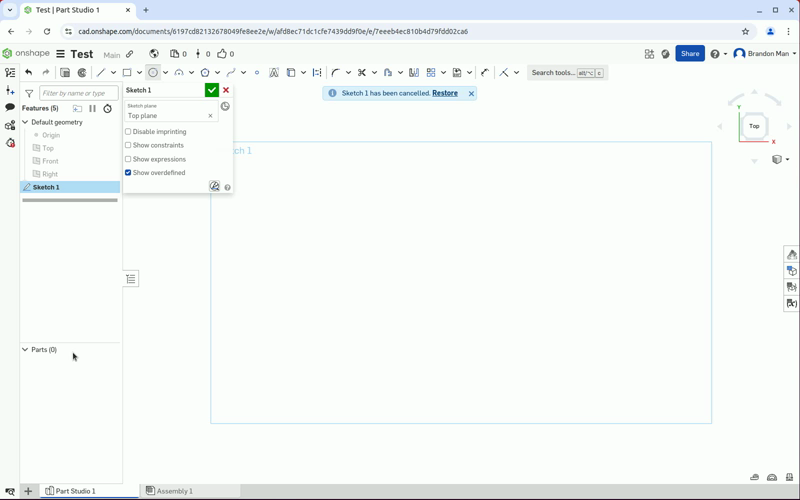
key_down(shift)
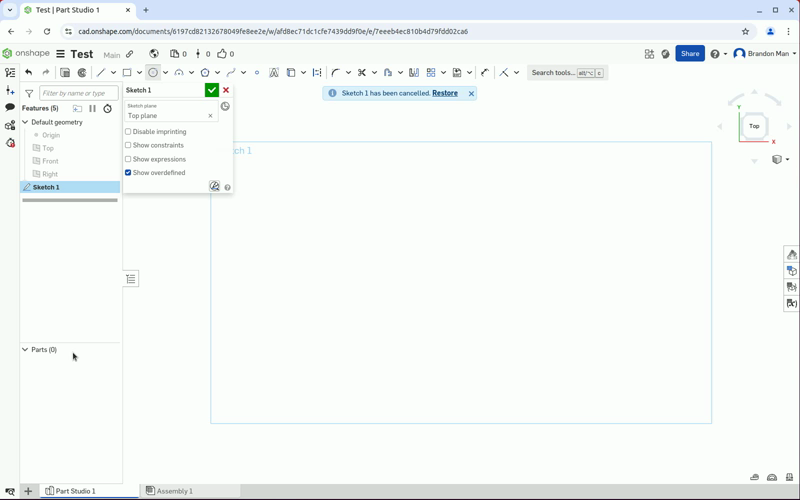
mouse_move(461, 217)
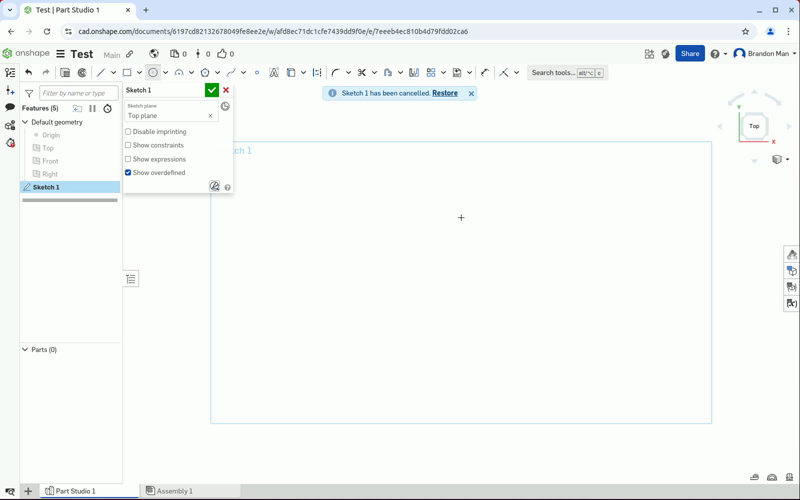
click(461, 217)
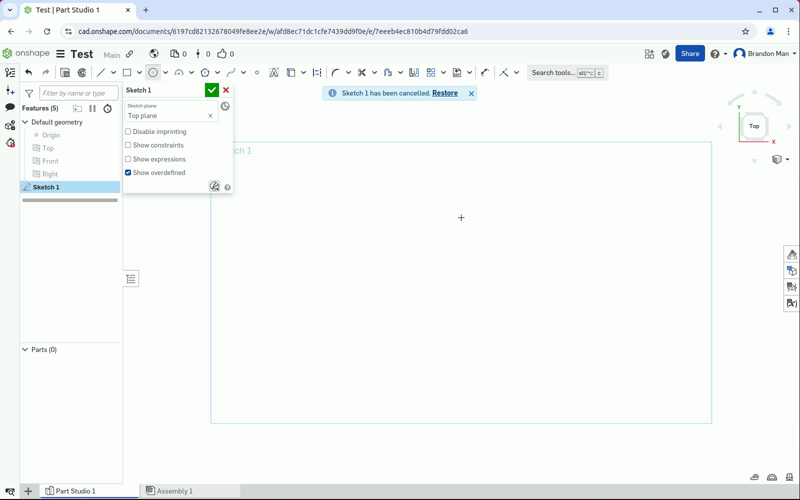
key_up(shift)
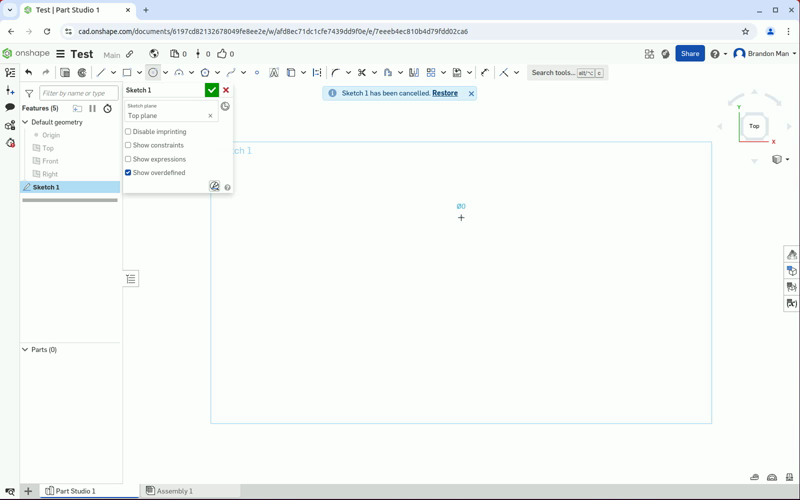
mouse_move(508, 217)
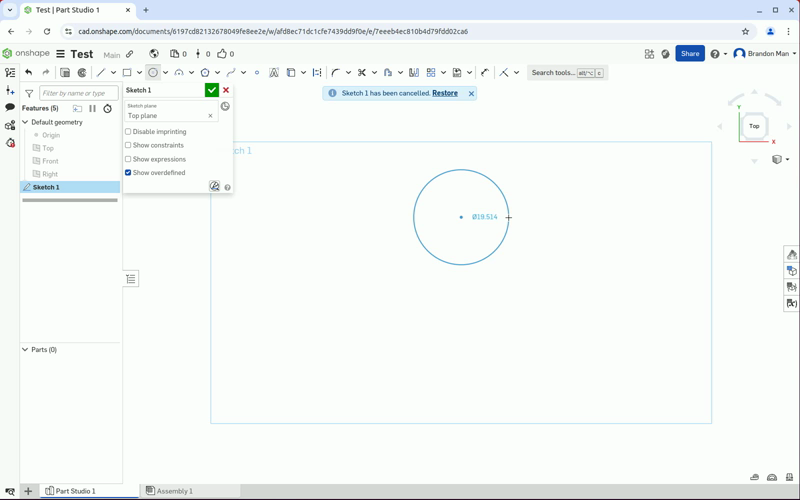
click(508, 217)
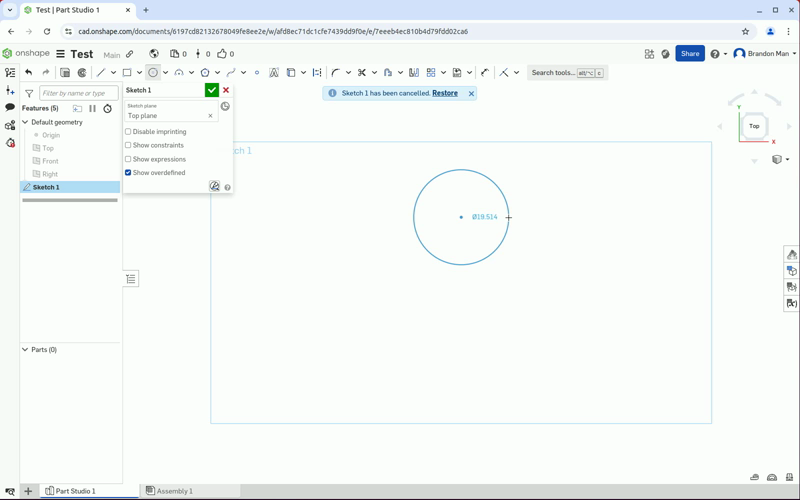
key(esc)
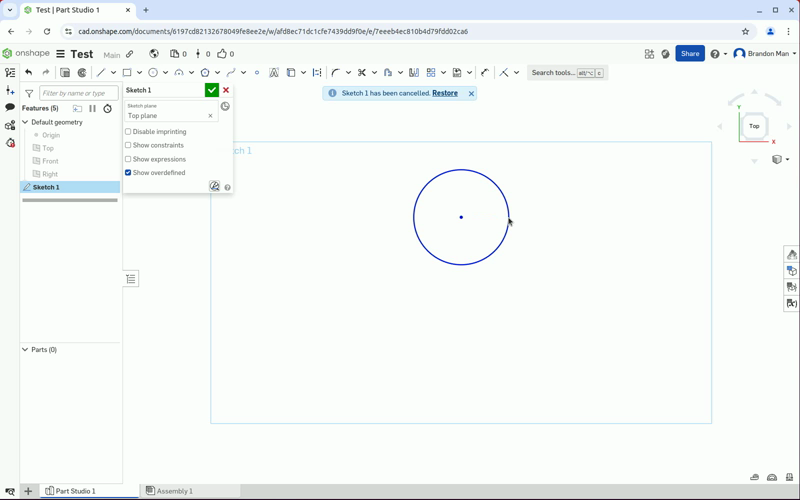
mouse_move(428, 195)
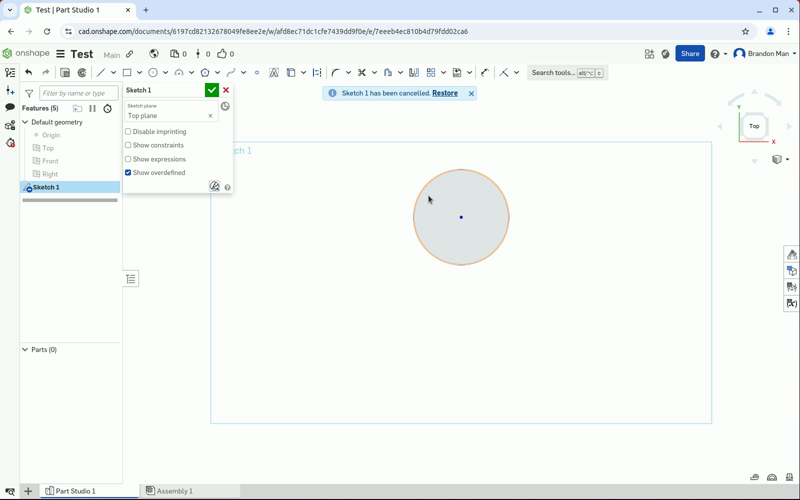
click(428, 195)
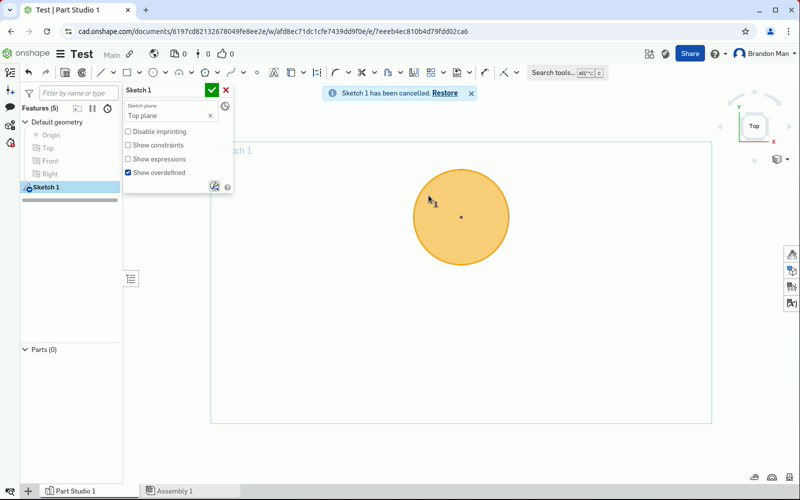
mouse_move(73, 352)
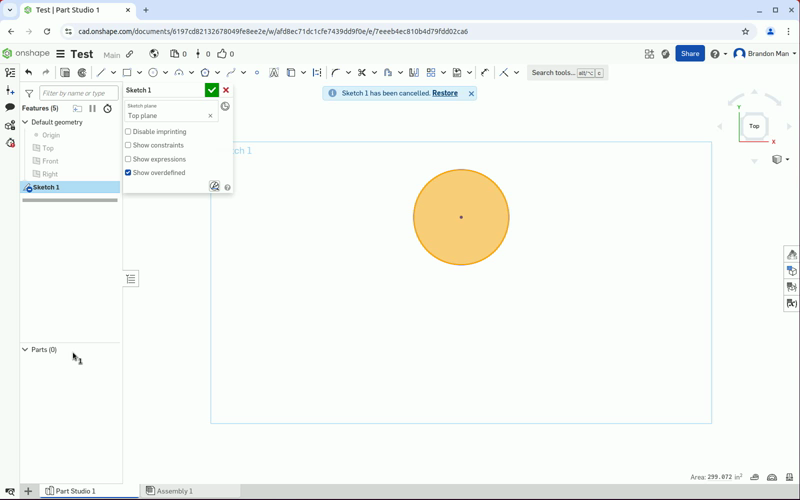
key(shift+y)
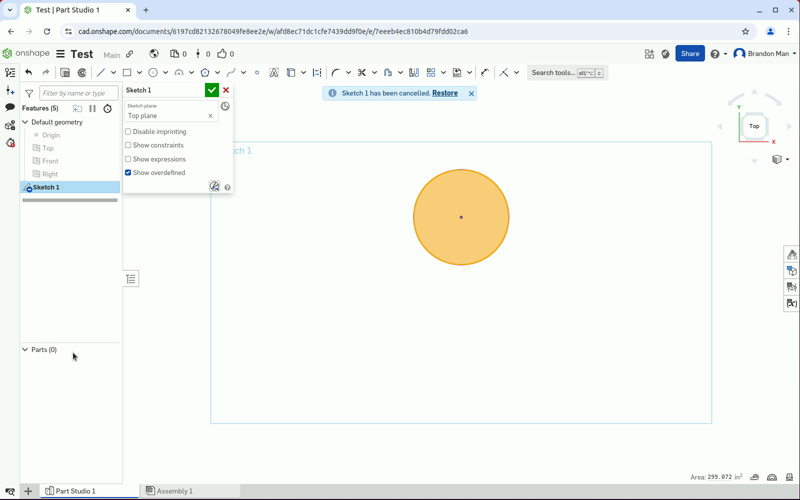
key(shift+e)
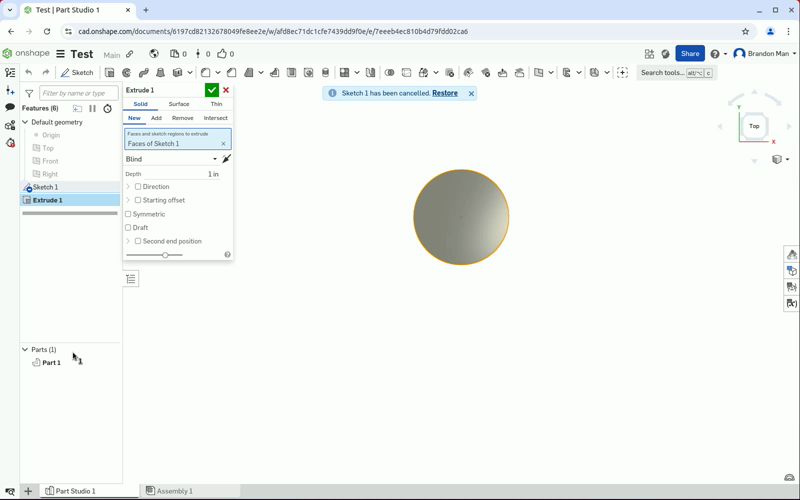
mouse_move(143, 106)
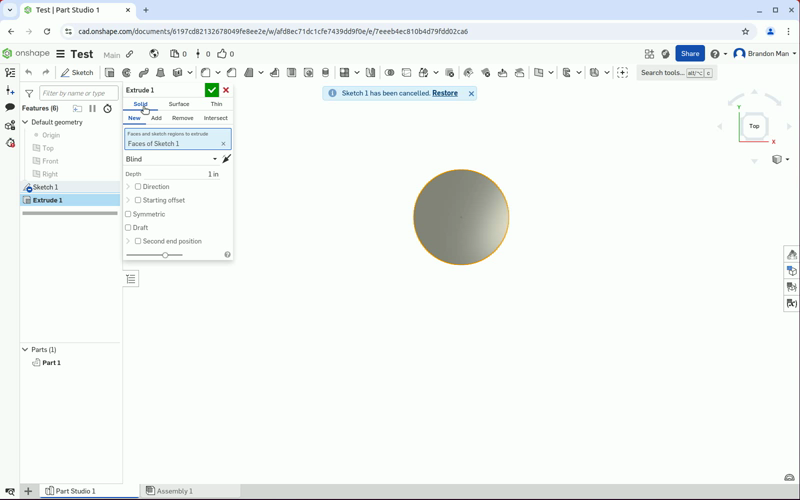
click(143, 106)
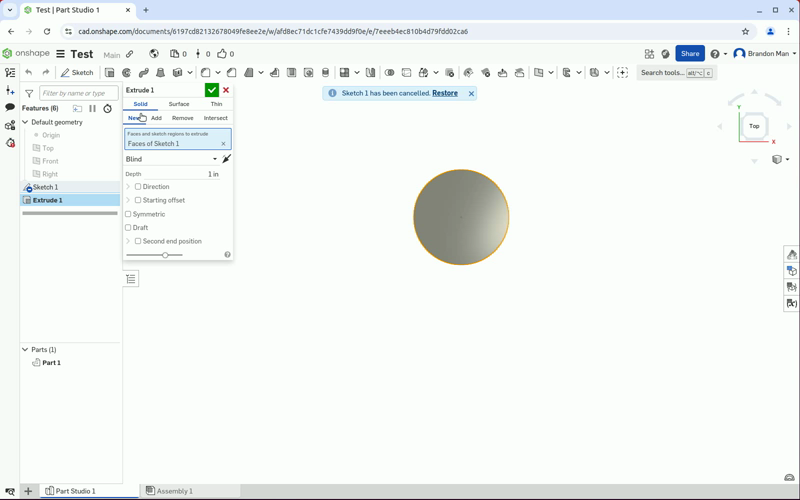
mouse_move(137, 120)
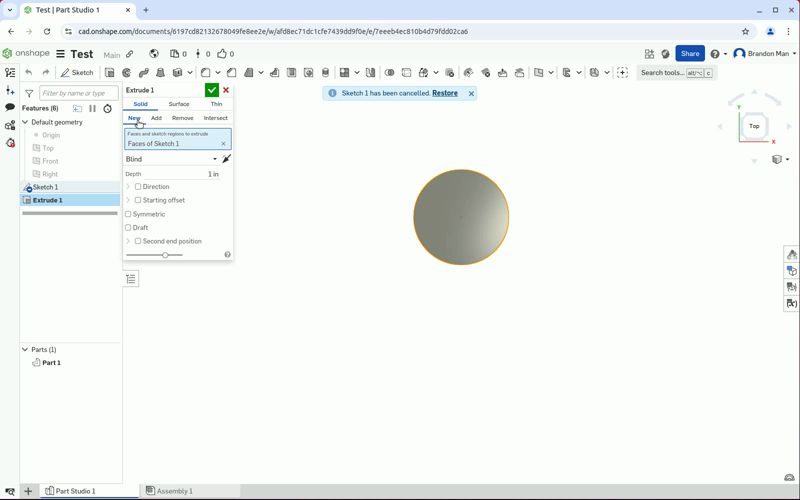
click(137, 120)
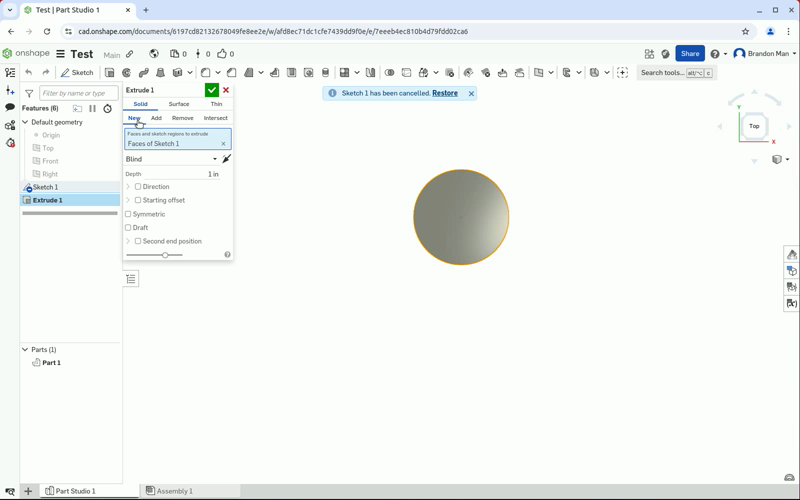
key(tab, 4)
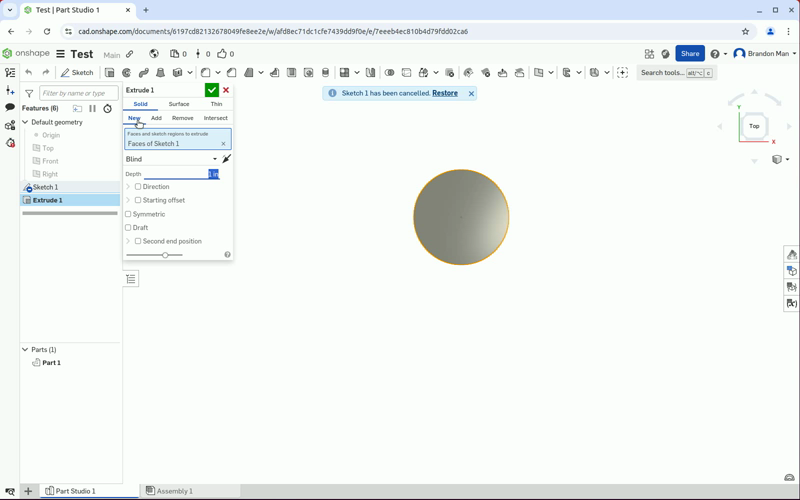
text(0.963)
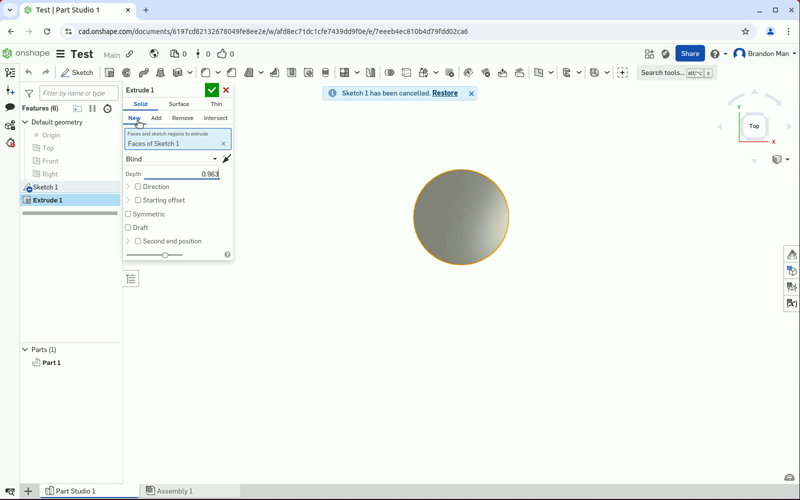
key(enter)
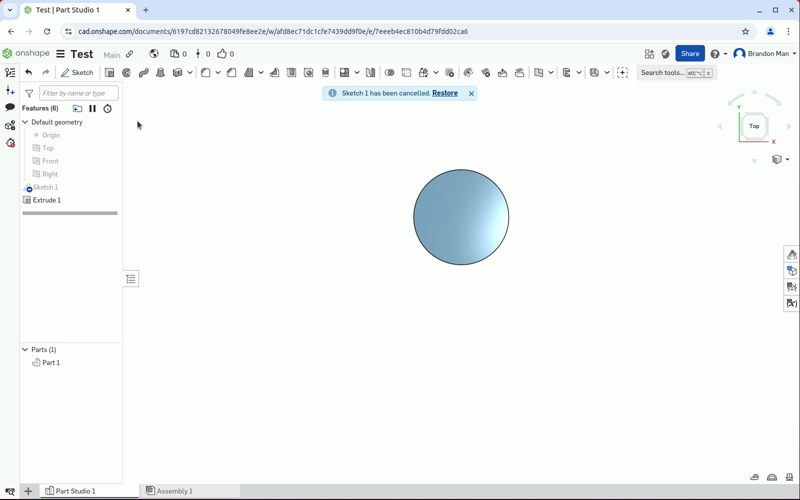
key(shift+h)
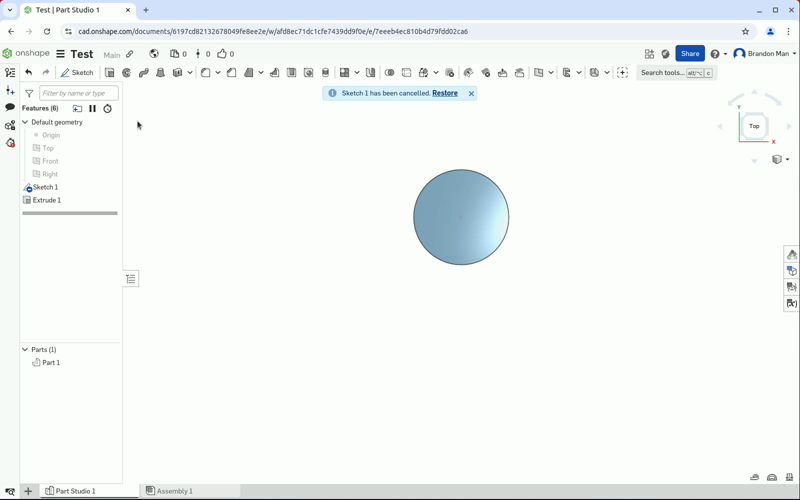
key(shift+h)
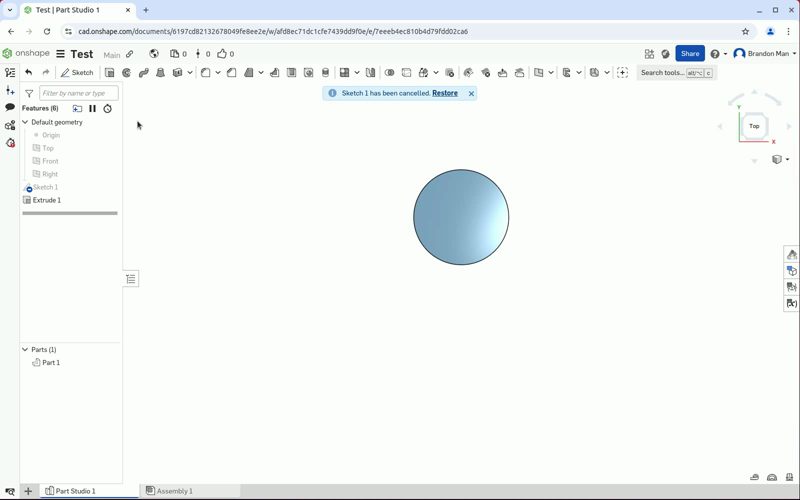
mouse_move(73, 189)
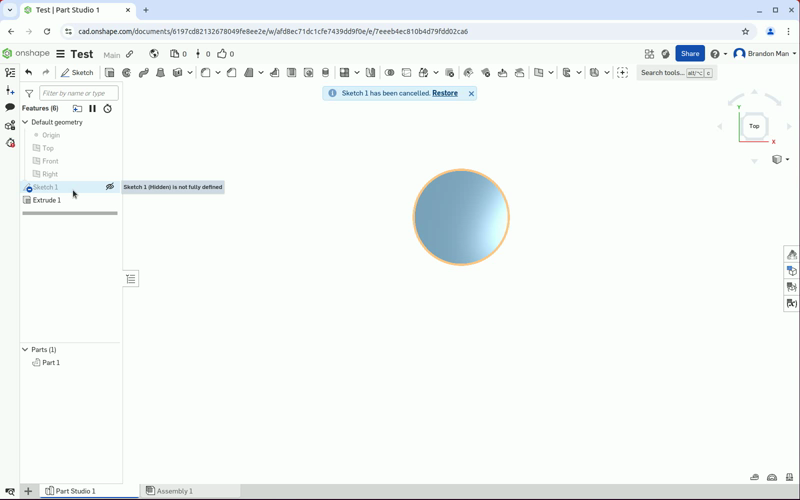
click(73, 189)
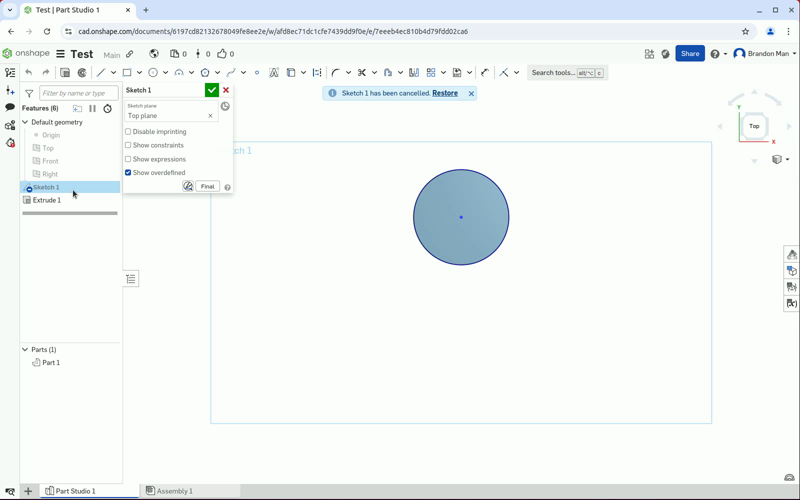
mouse_move(229, 92)
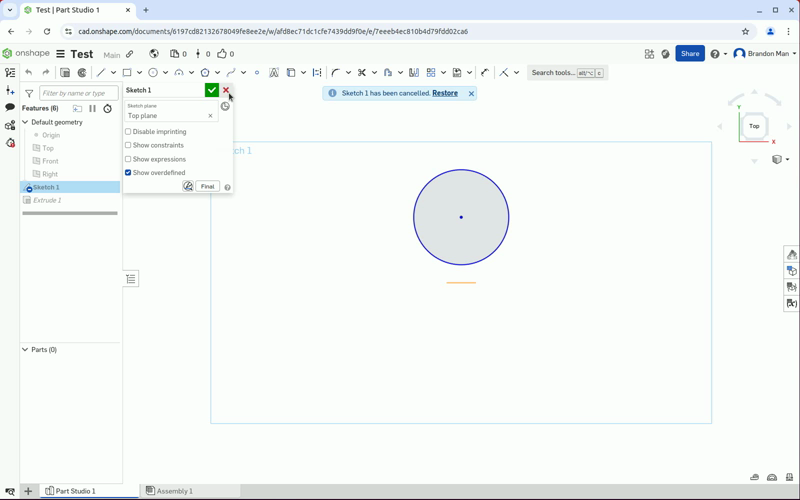
click(229, 92)
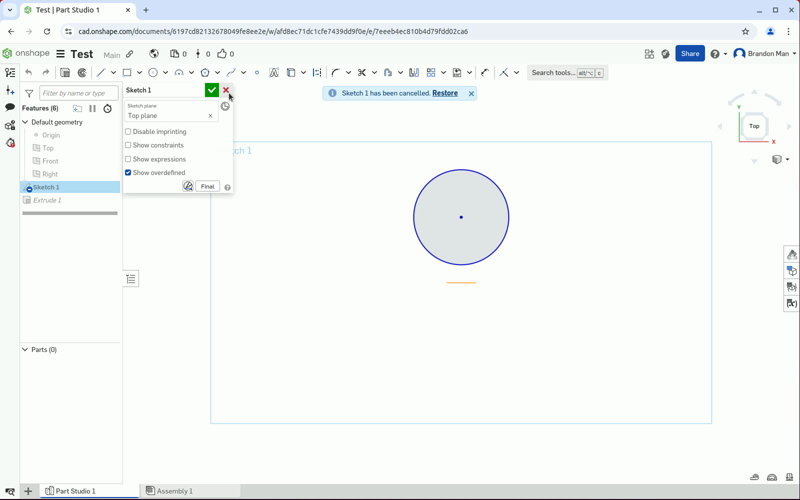
key(shift+s)
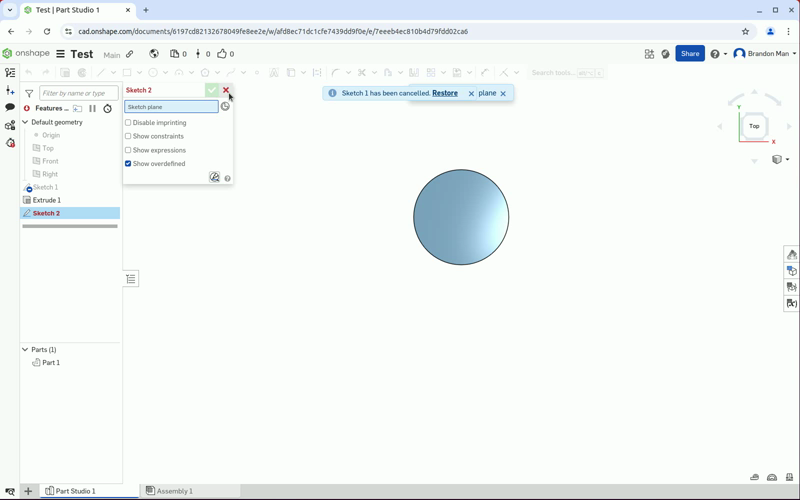
mouse_move(73, 150)
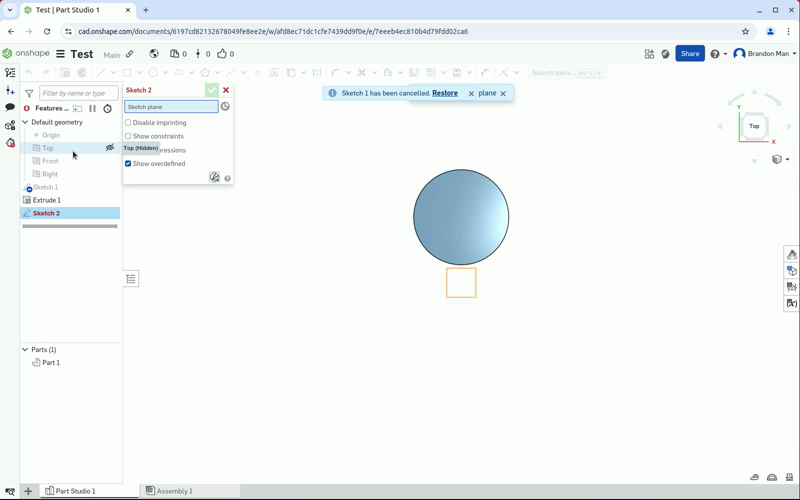
click(73, 150)
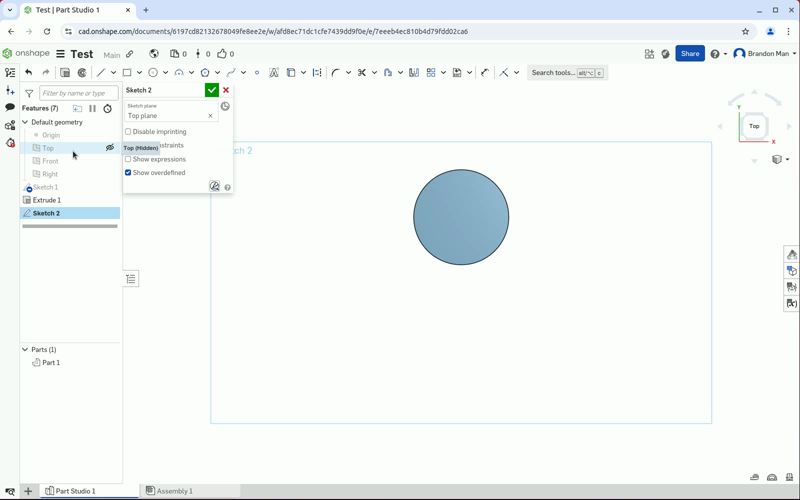
mouse_move(73, 352)
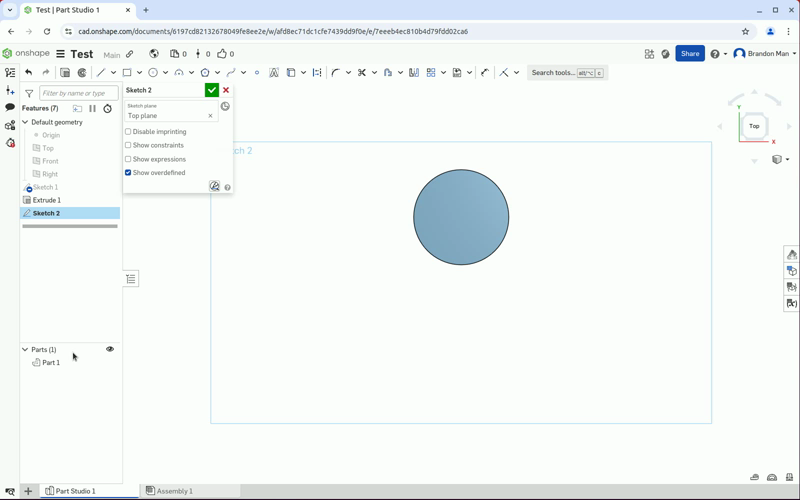
key(y)
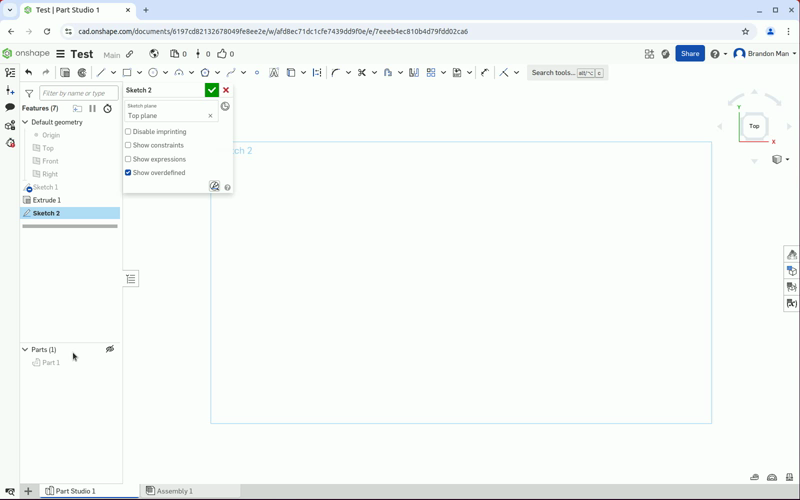
key(c)
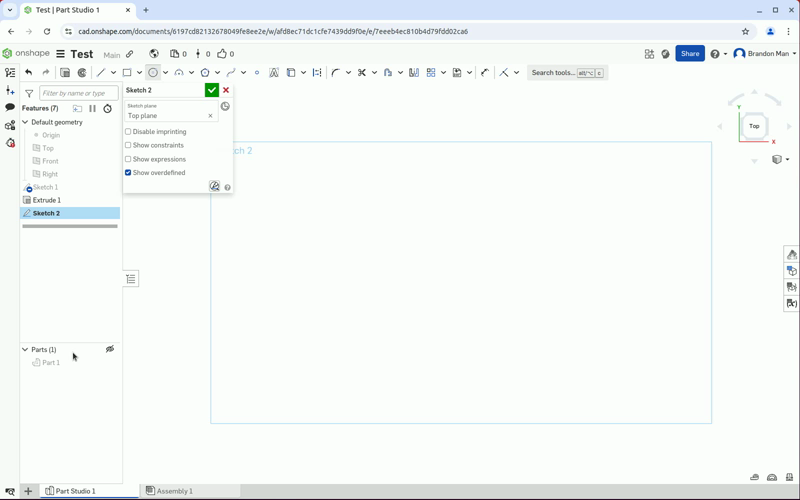
key_down(shift)
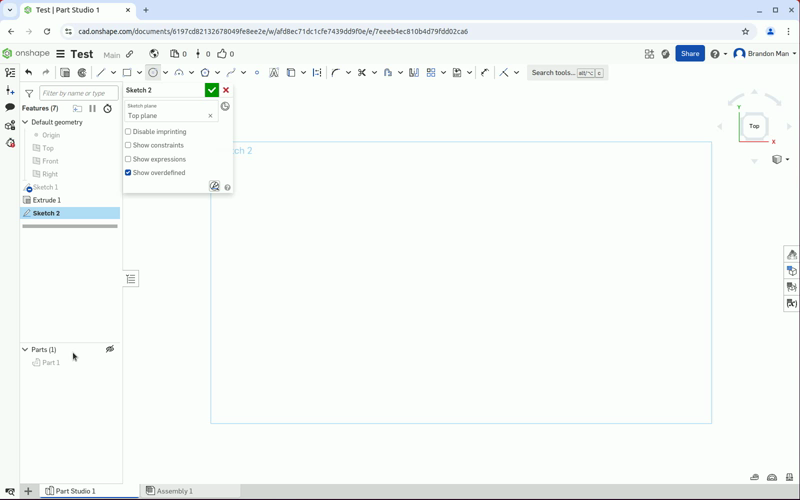
mouse_move(461, 348)
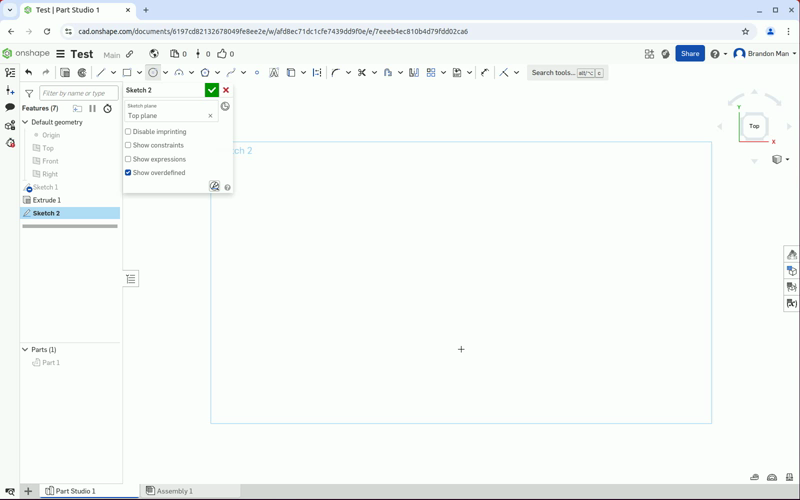
click(461, 348)
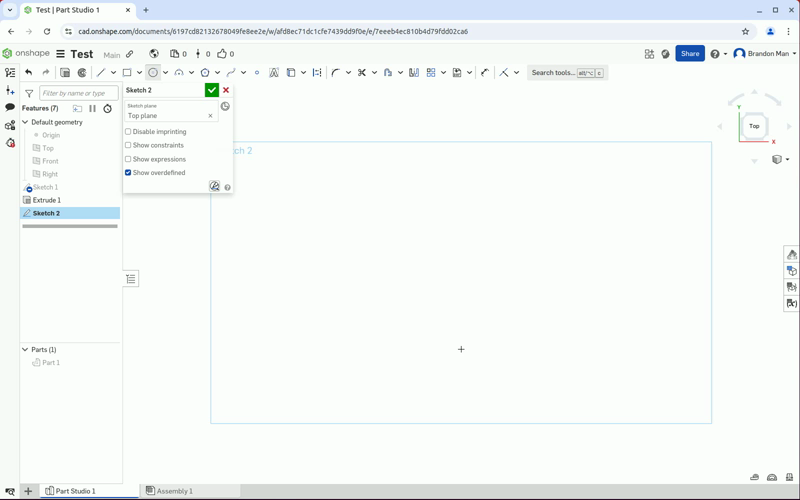
key_up(shift)
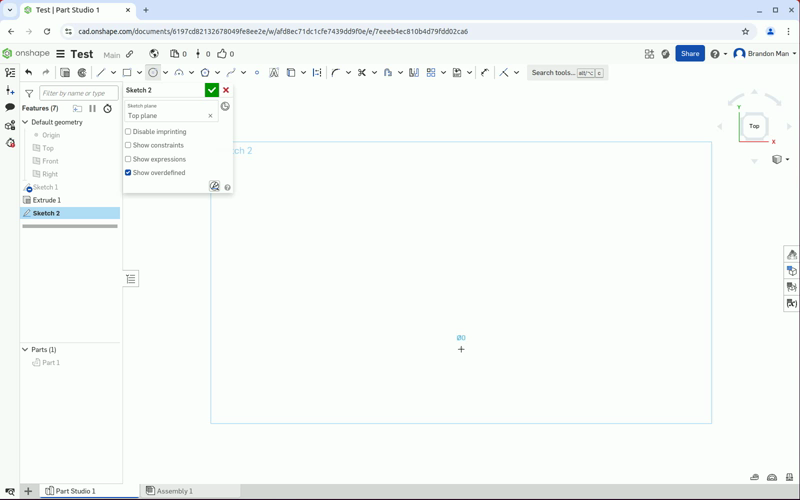
mouse_move(508, 348)
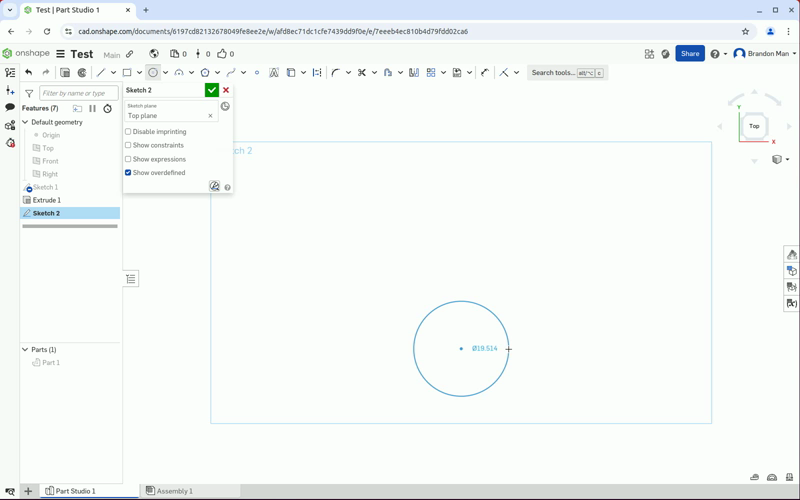
click(508, 348)
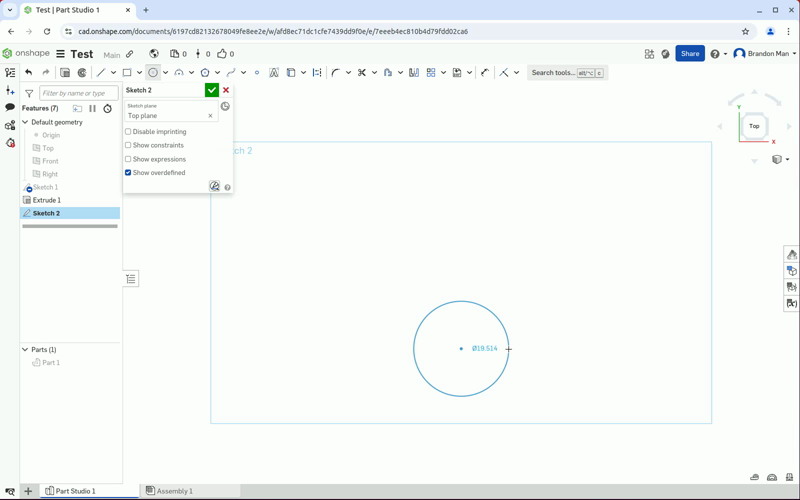
key(esc)
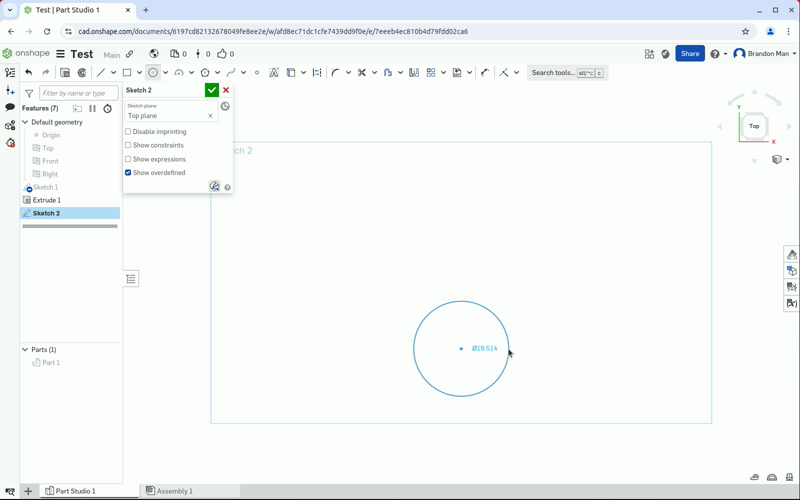
mouse_move(462, 308)
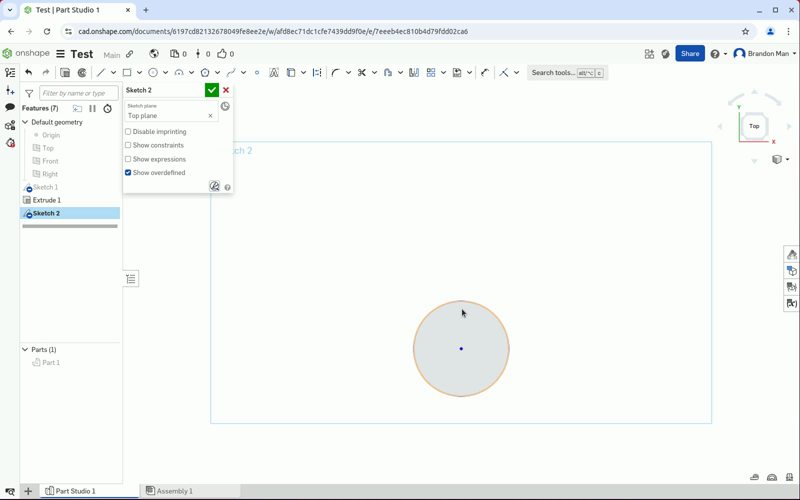
click(462, 308)
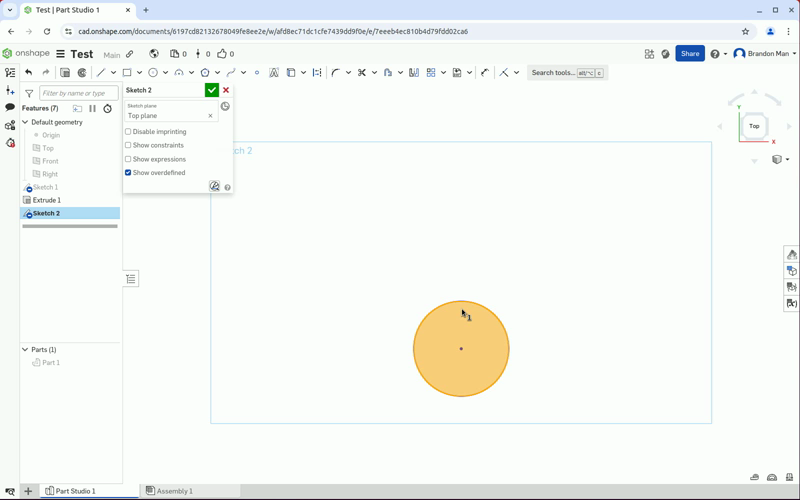
mouse_move(73, 352)
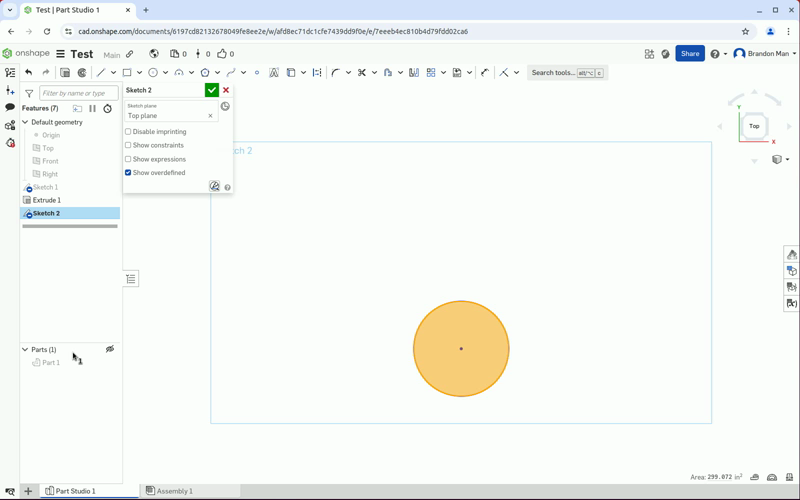
key(shift+y)
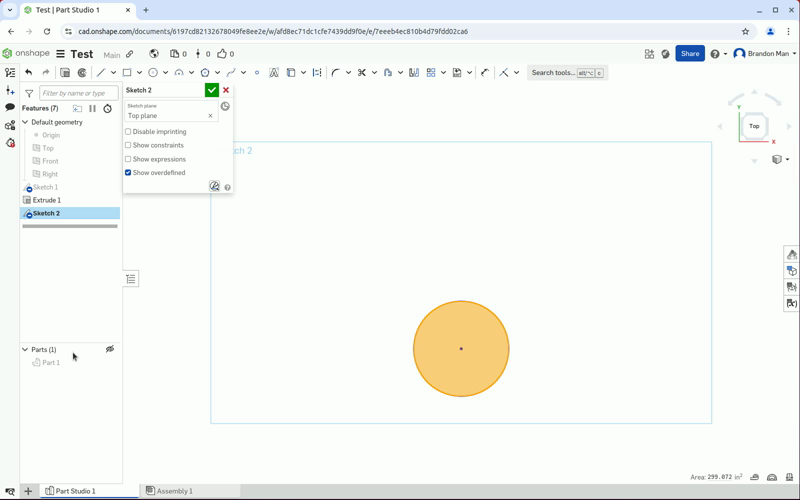
key(shift+e)
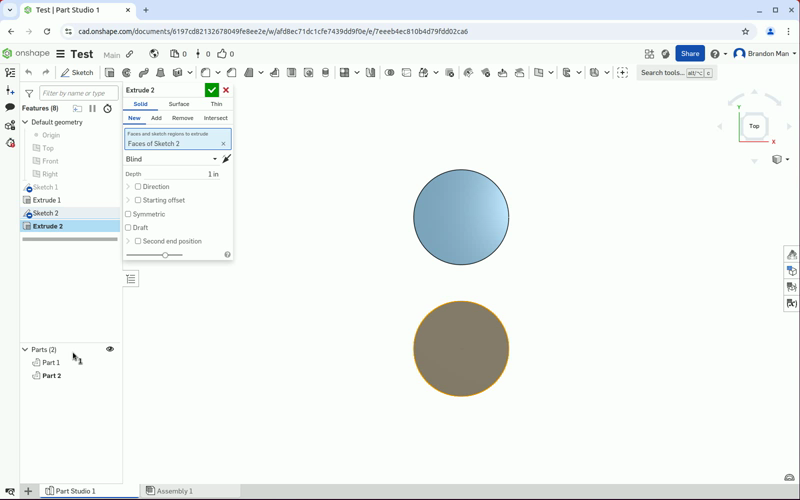
mouse_move(143, 106)
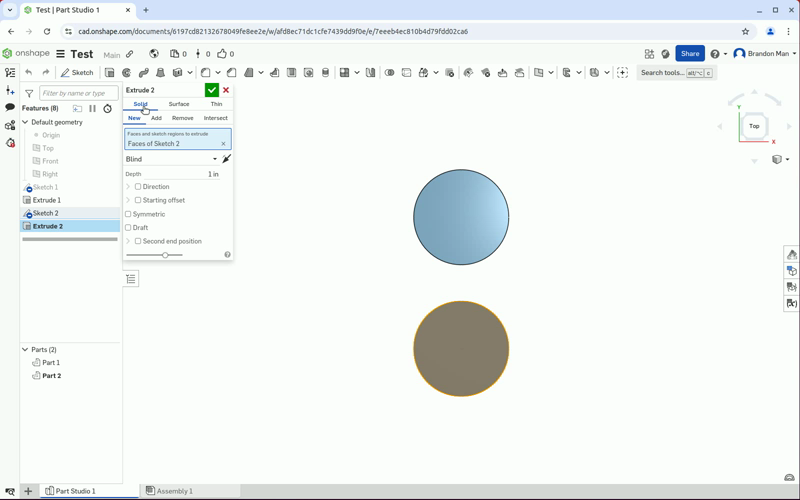
click(143, 106)
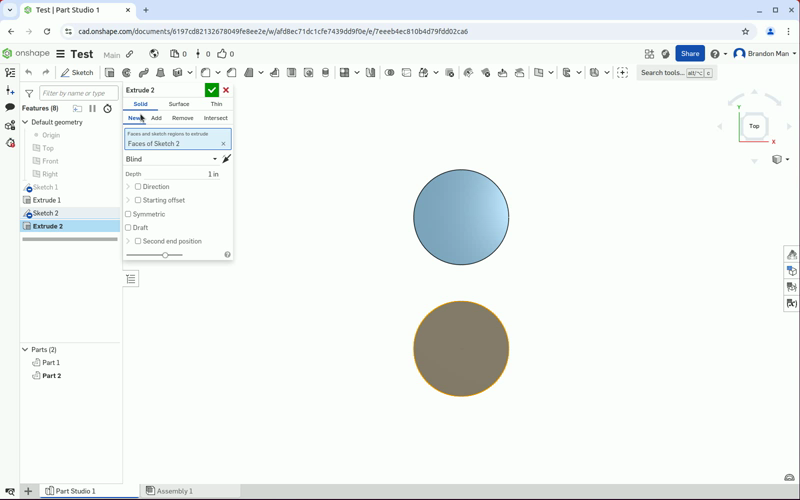
mouse_move(137, 120)
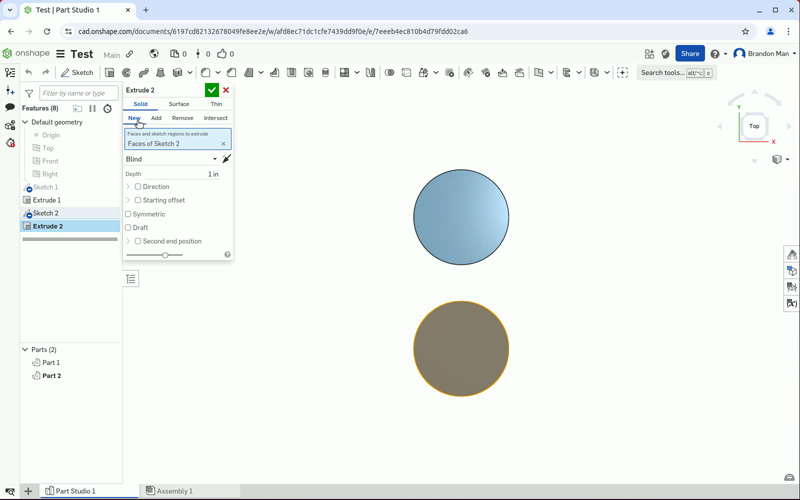
click(137, 120)
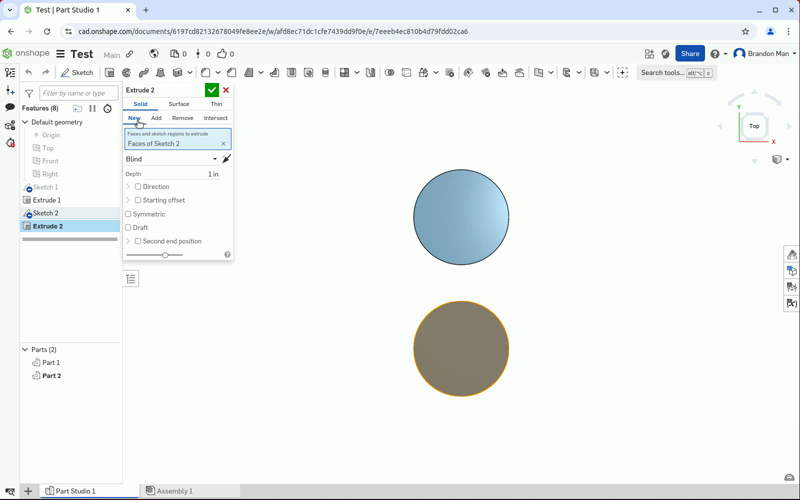
key(tab, 4)
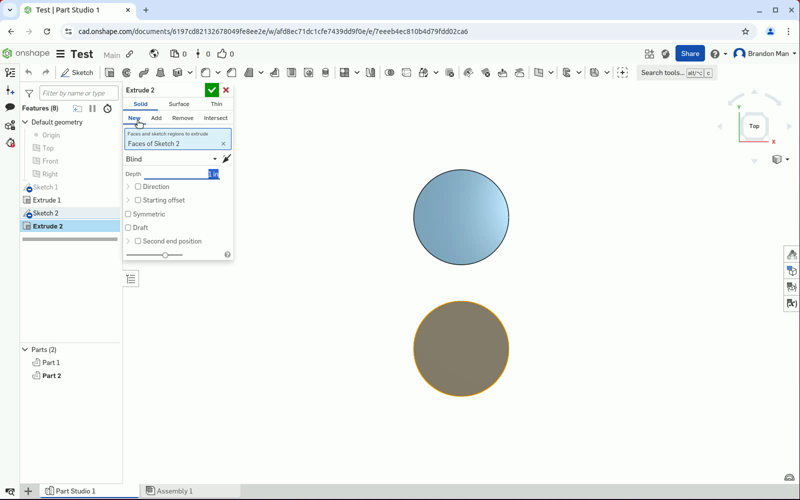
text(0.963)
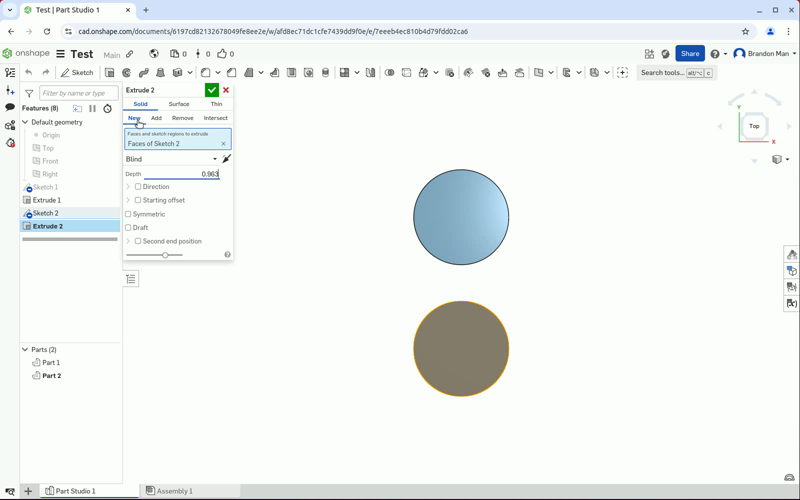
key(enter)
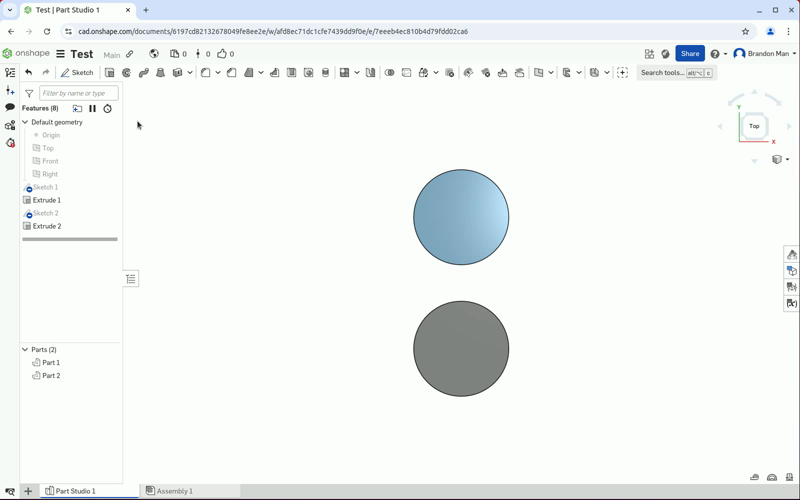
key(shift+h)
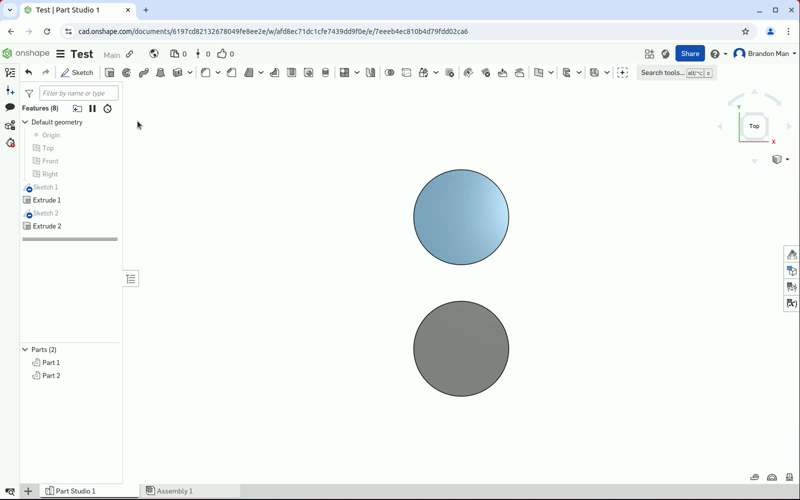
key(shift+h)
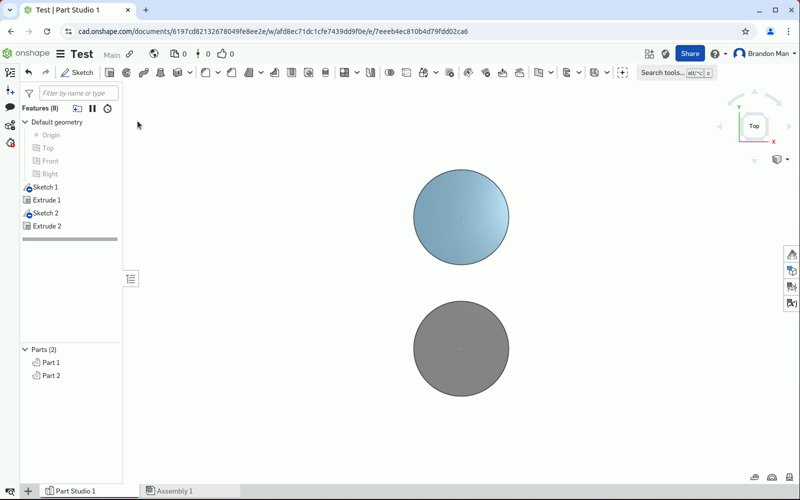
key(shift+7)
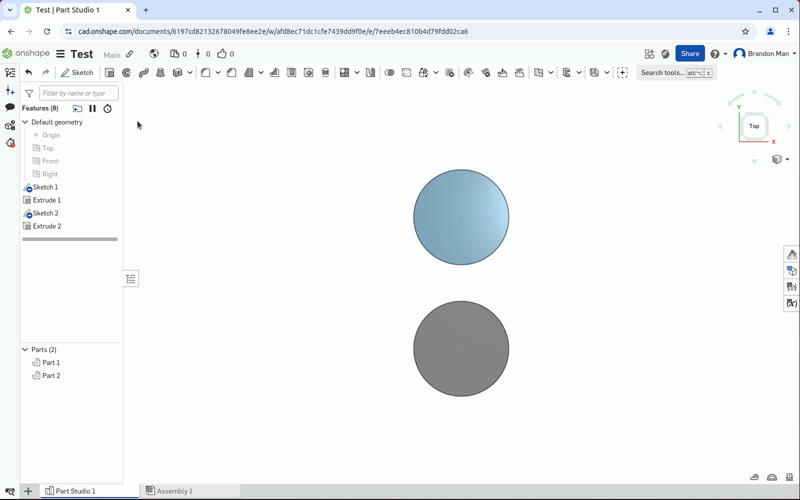
key(up, 3)
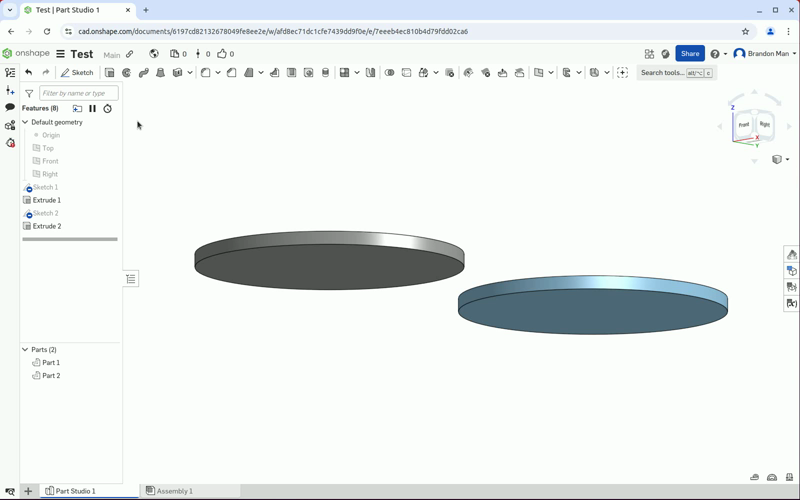
key(left, 3)
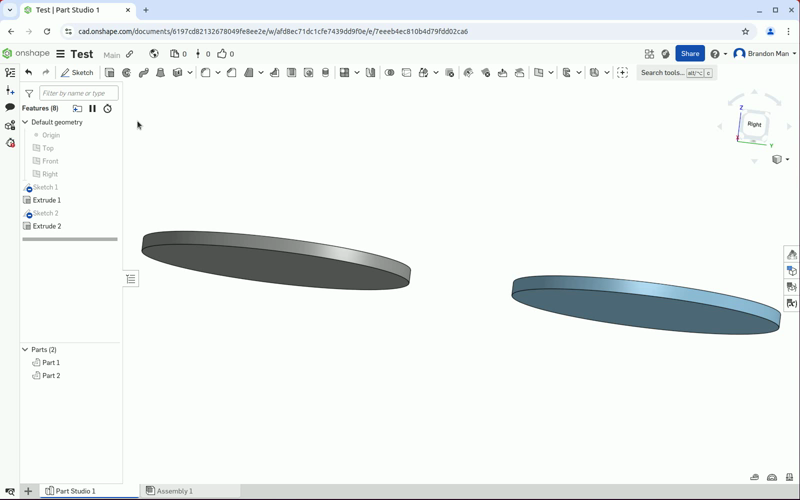
key(right, 3)
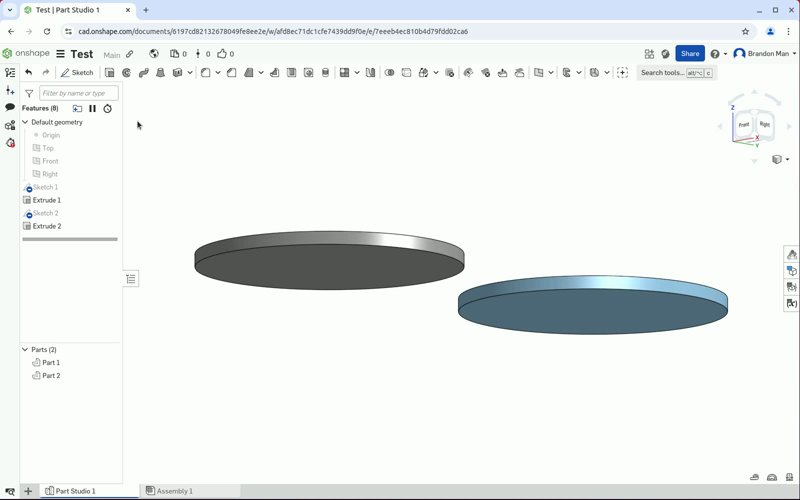
key(down, 3)
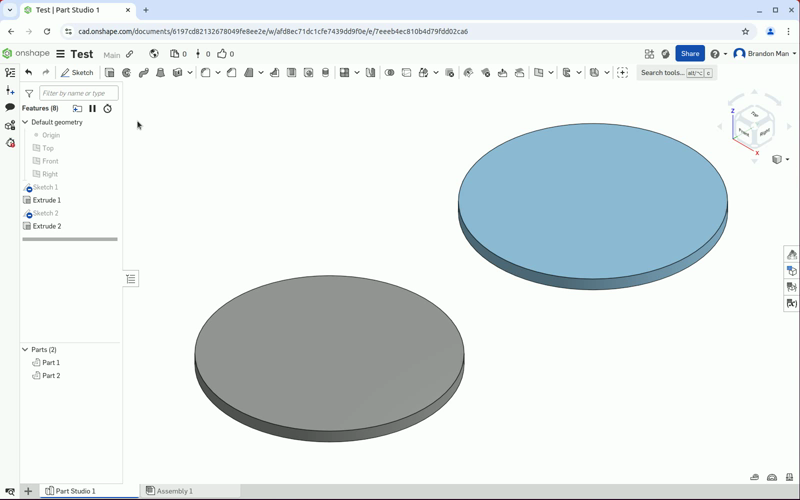
mouse_move(73, 189)
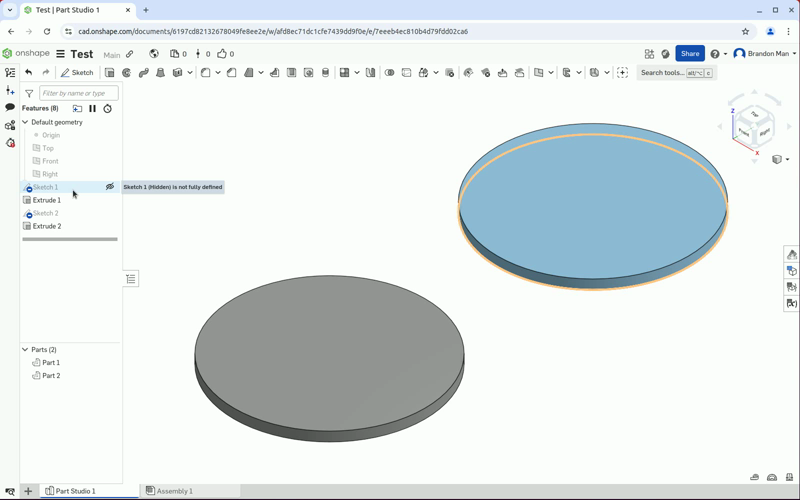
click(73, 189)